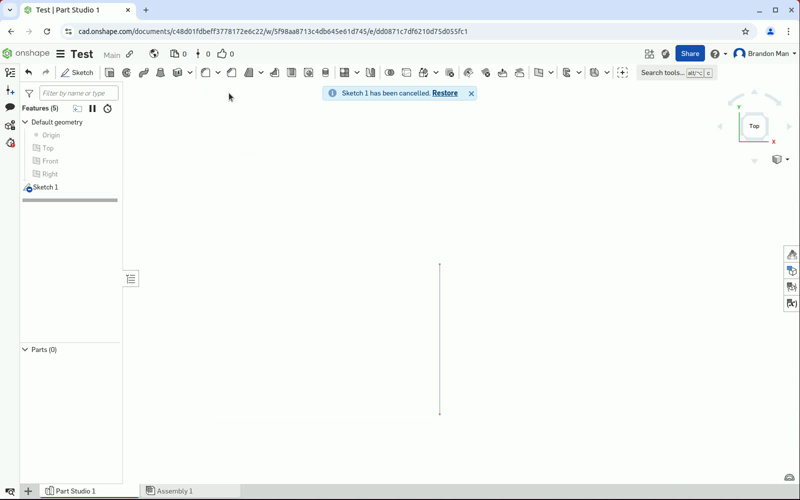
key(shift+h)
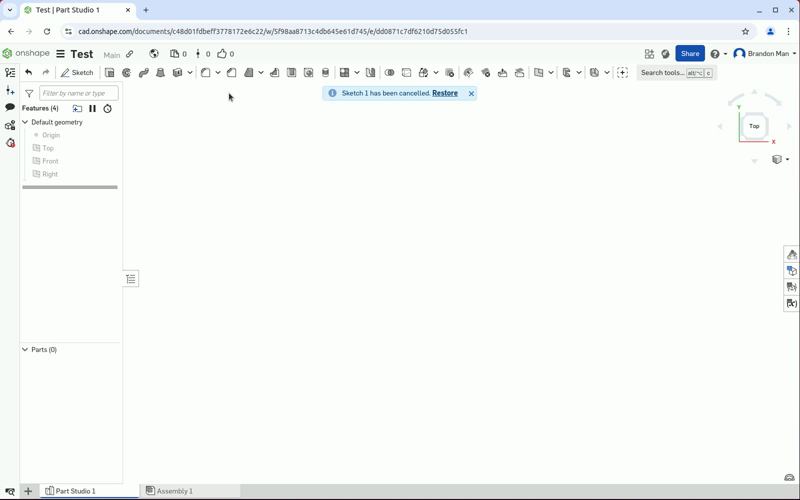
key(shift+s)
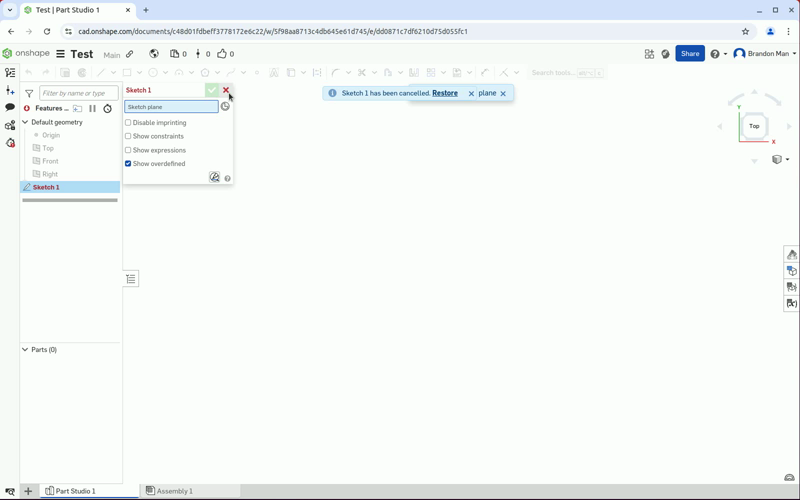
mouse_move(73, 150)
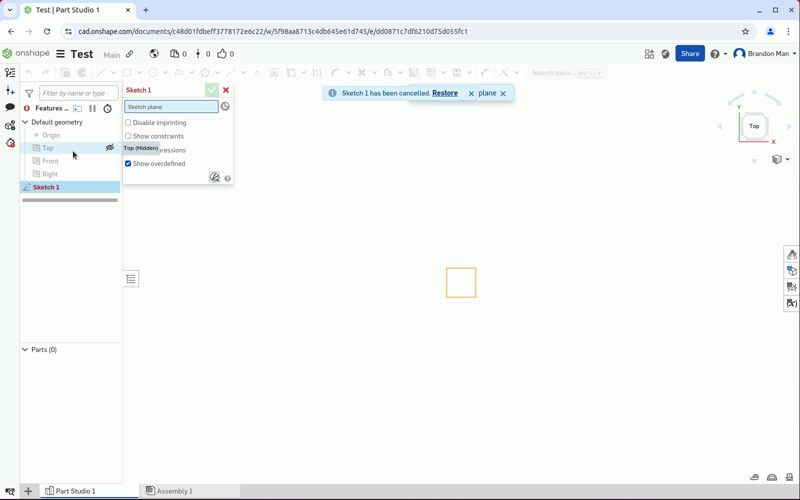
click(73, 150)
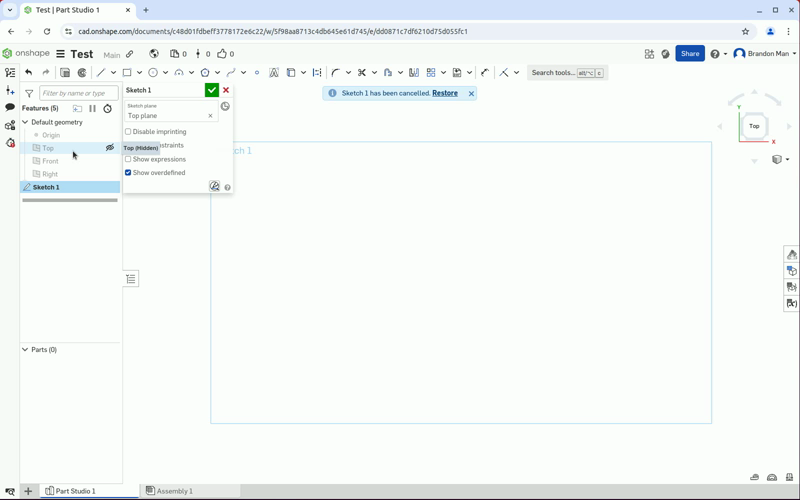
mouse_move(73, 352)
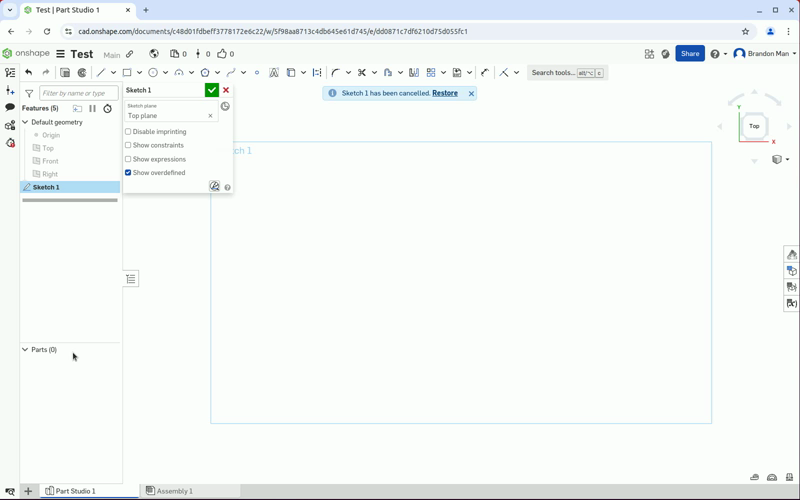
key(y)
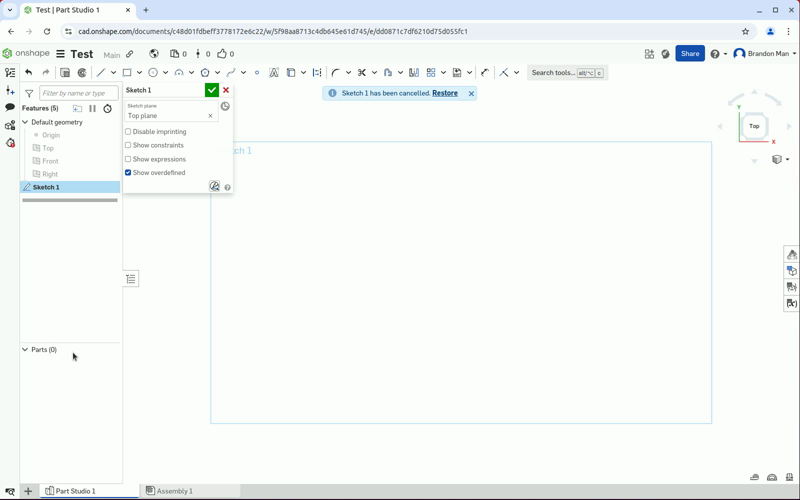
key(c)
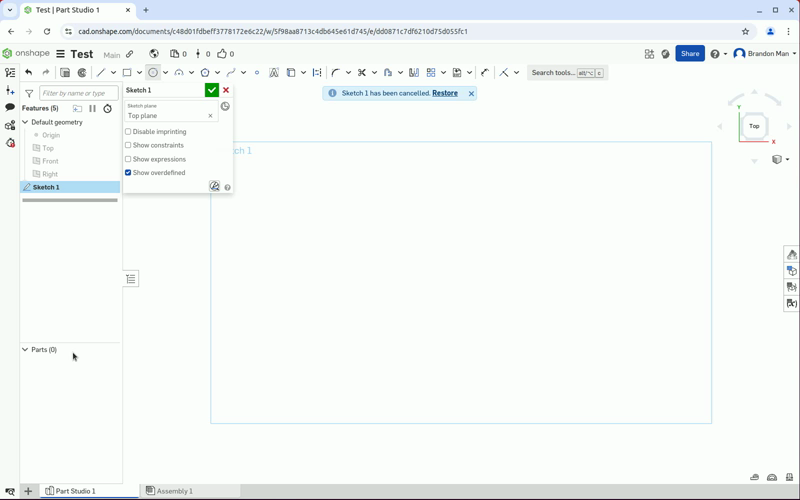
key_down(shift)
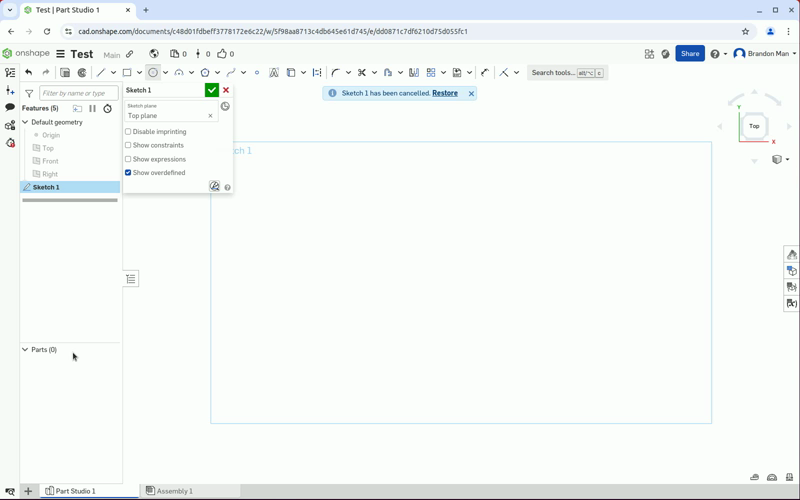
mouse_move(461, 282)
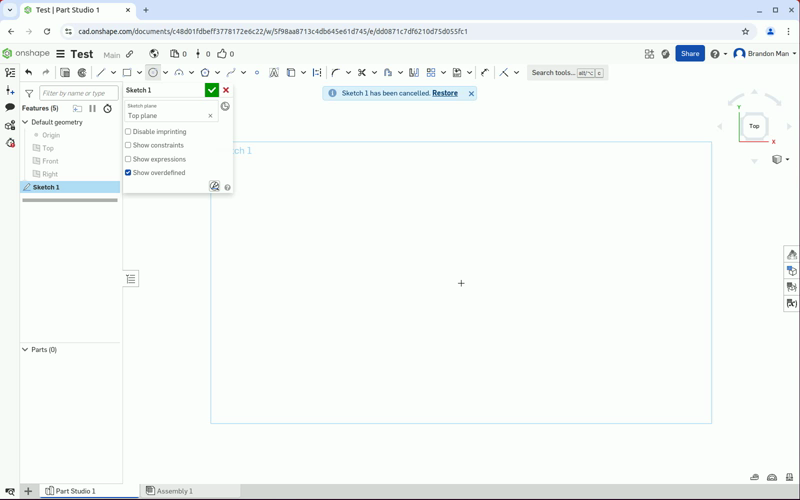
click(461, 282)
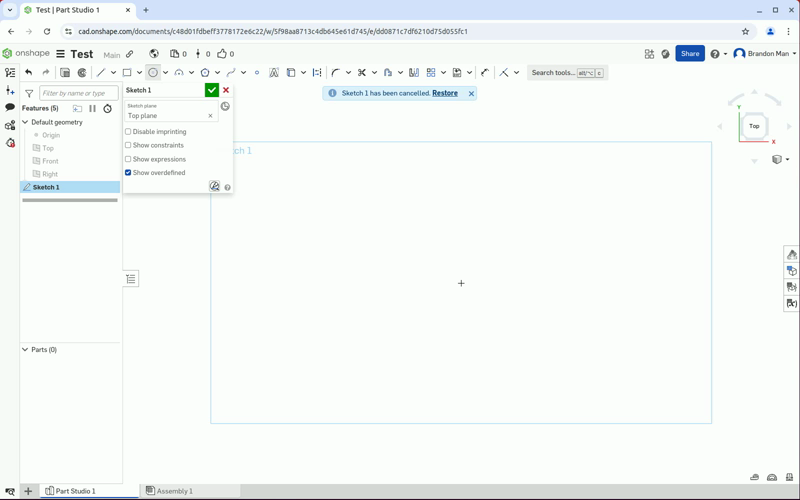
key_up(shift)
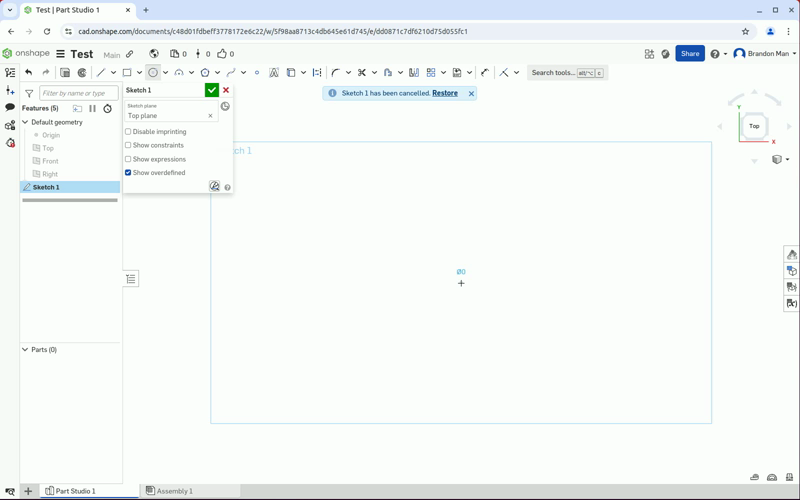
mouse_move(574, 282)
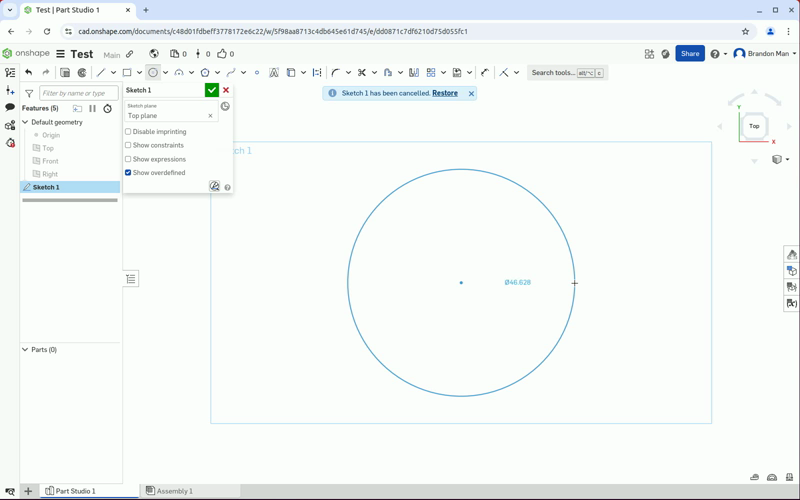
click(574, 282)
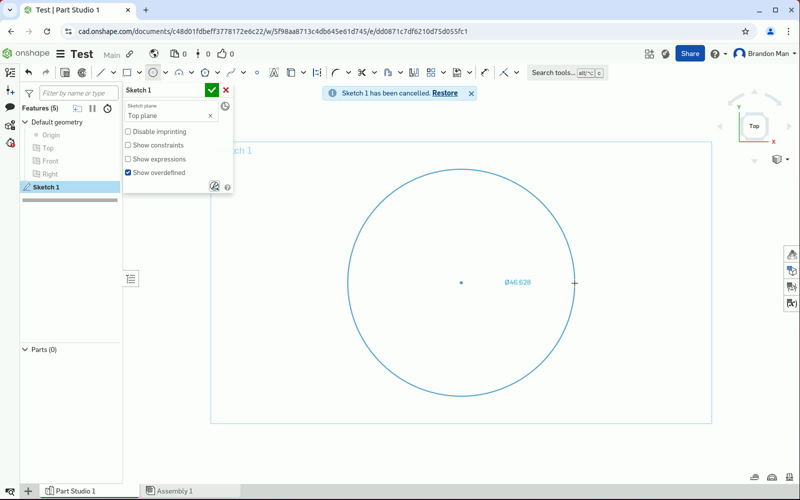
key(esc)
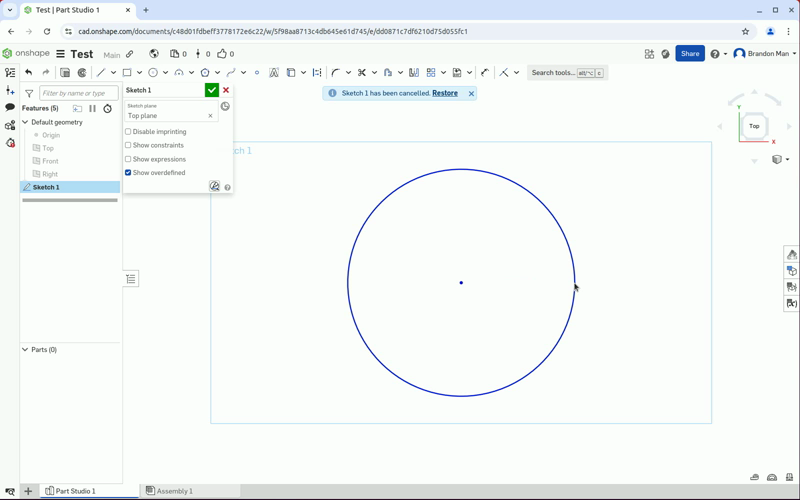
mouse_move(441, 262)
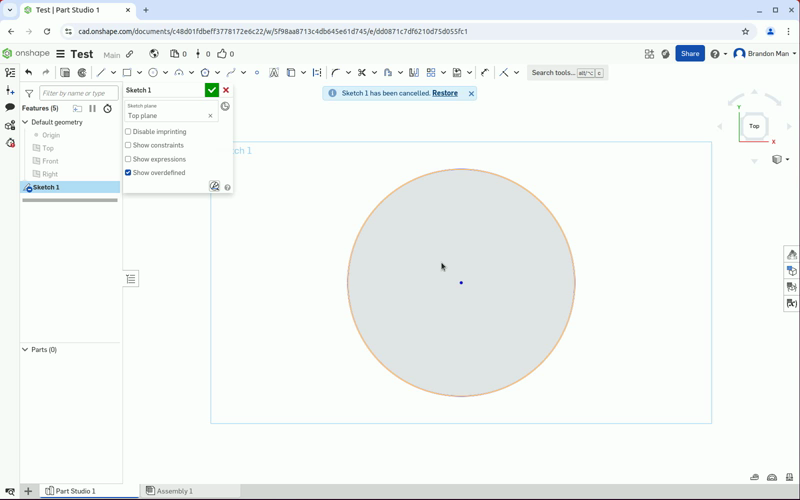
click(441, 262)
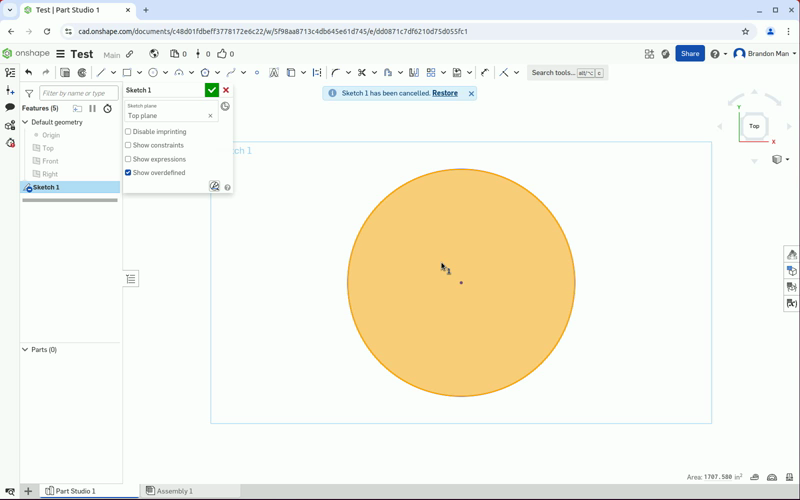
mouse_move(73, 352)
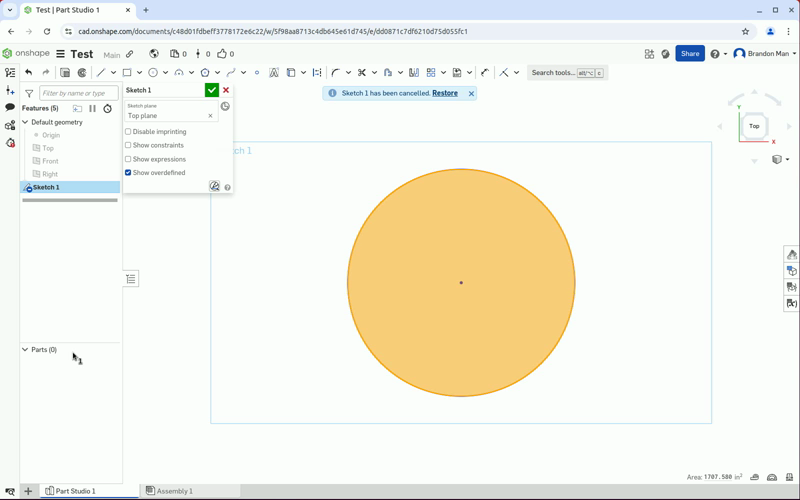
key(shift+y)
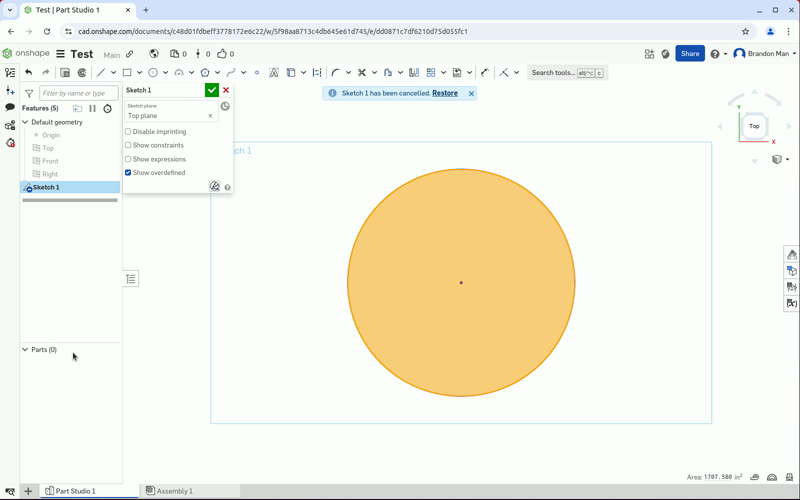
key(shift+e)
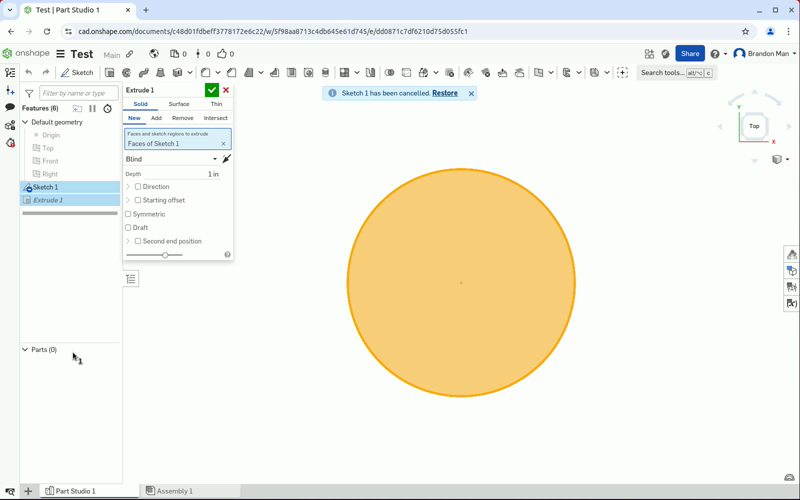
mouse_move(143, 106)
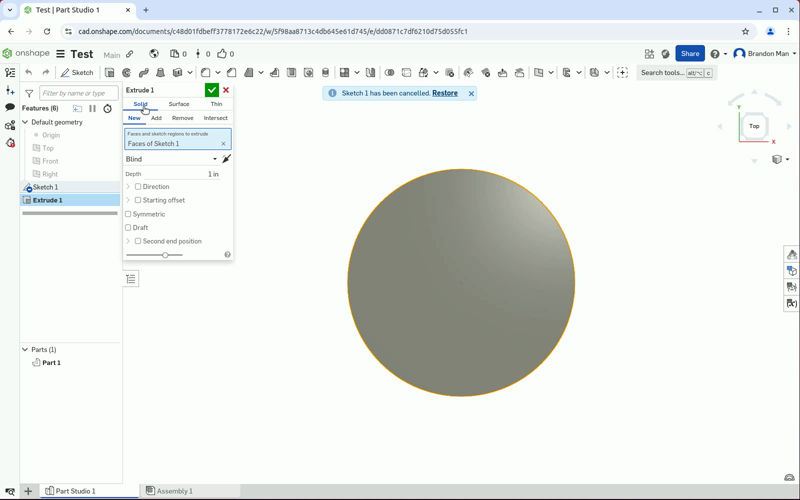
click(143, 106)
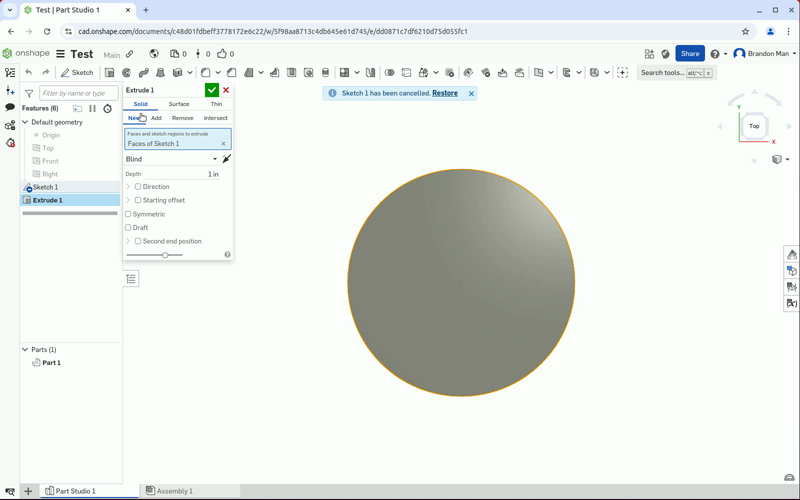
mouse_move(137, 120)
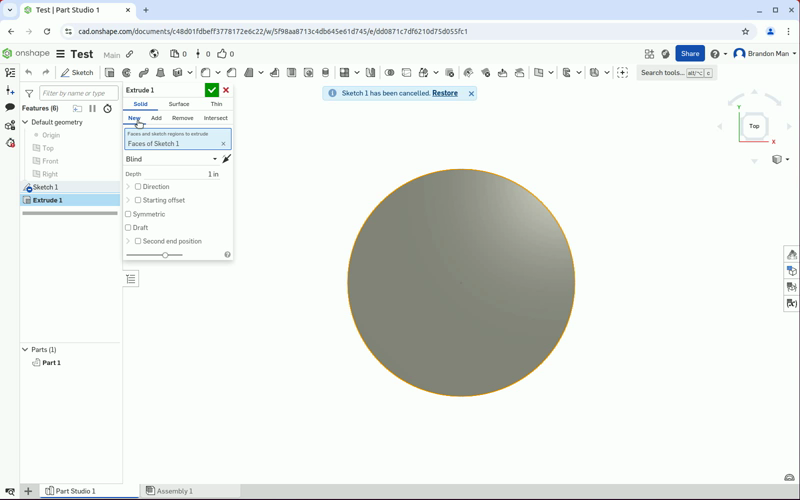
click(137, 120)
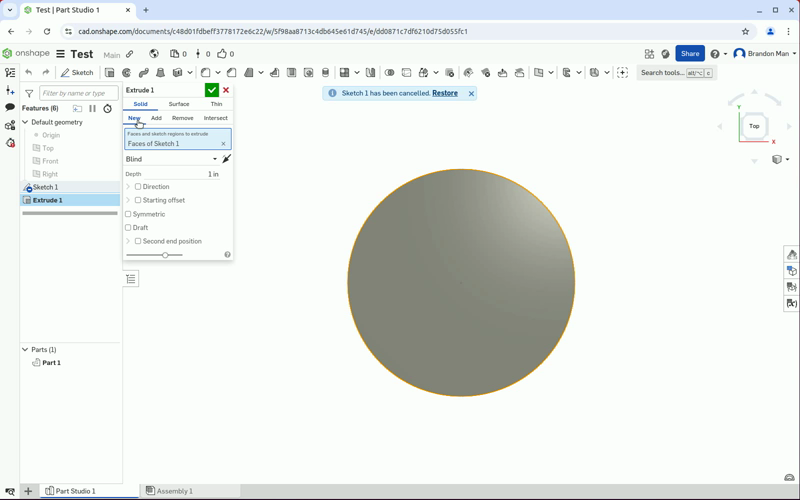
key(tab, 4)
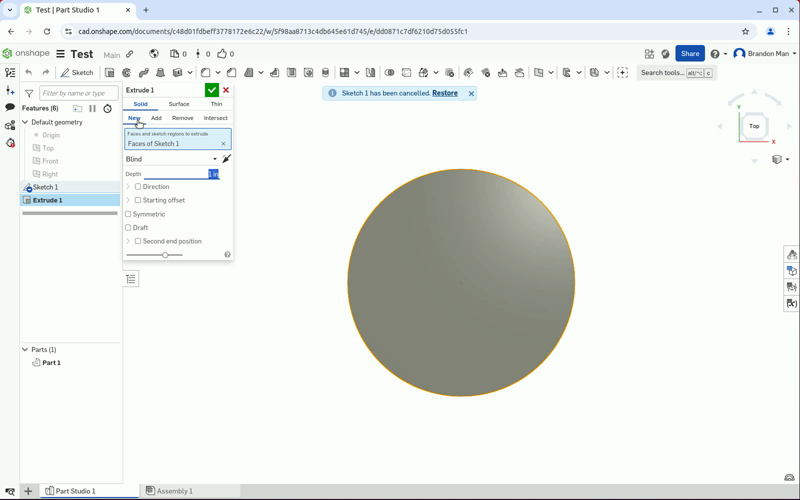
text(4.574)
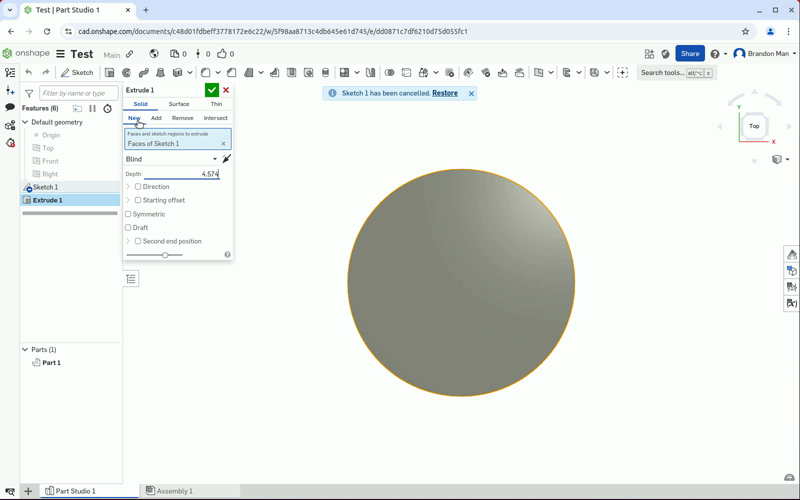
key(enter)
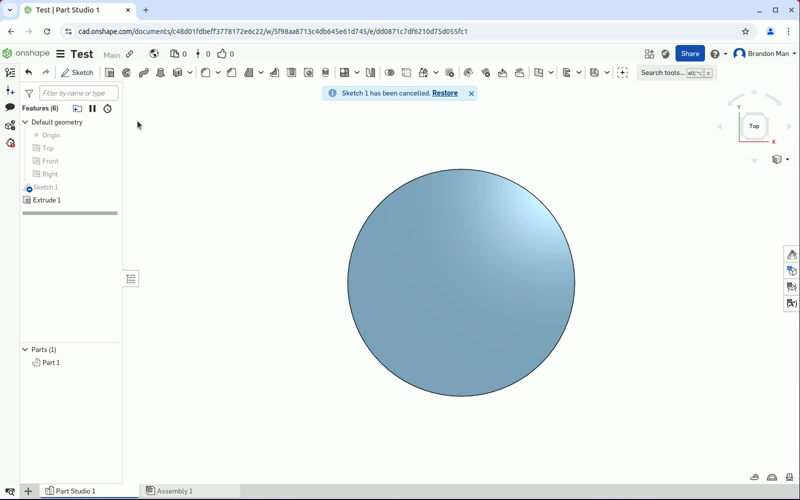
key(shift+h)
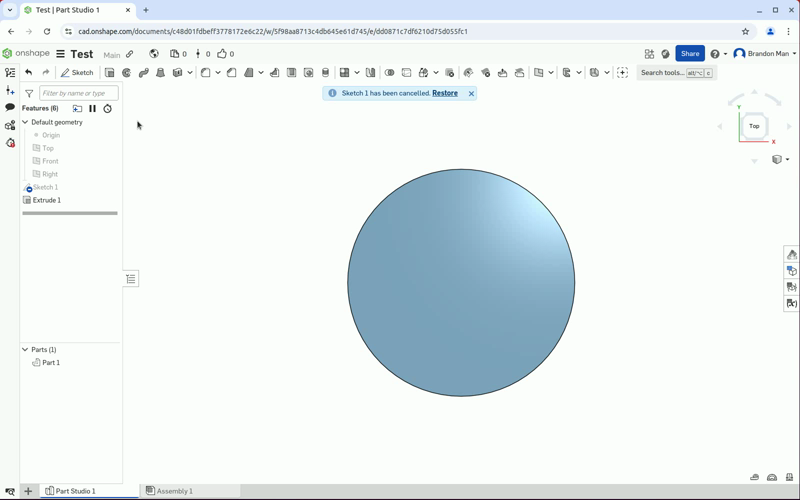
key(shift+h)
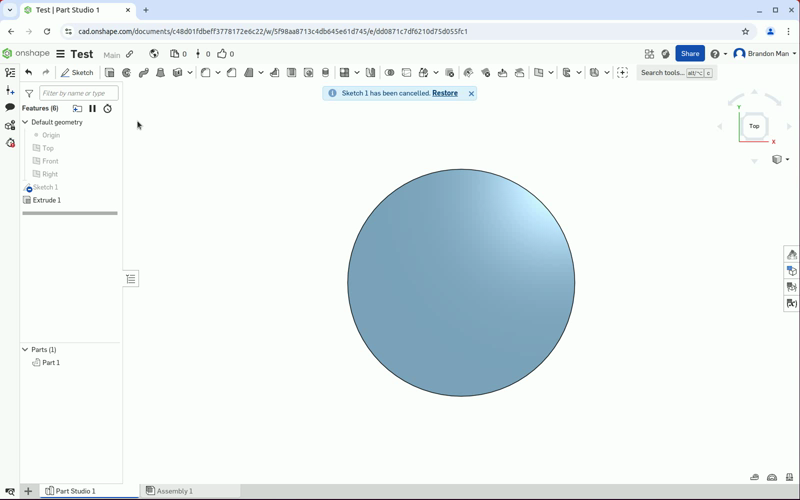
mouse_move(73, 189)
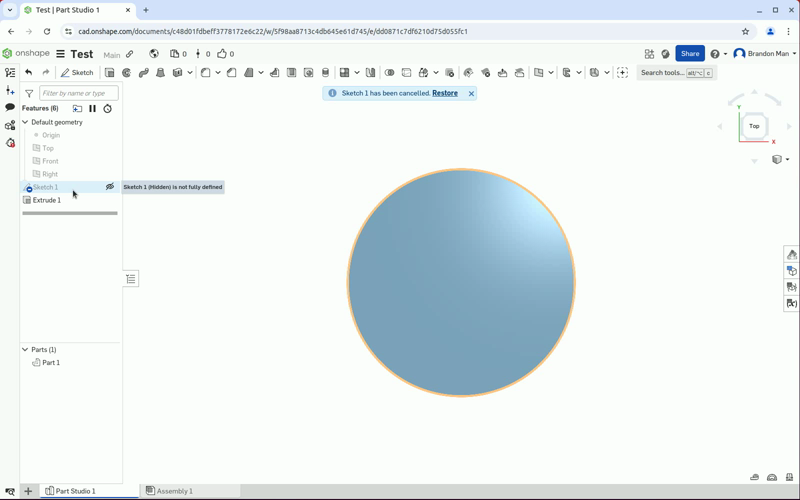
click(73, 189)
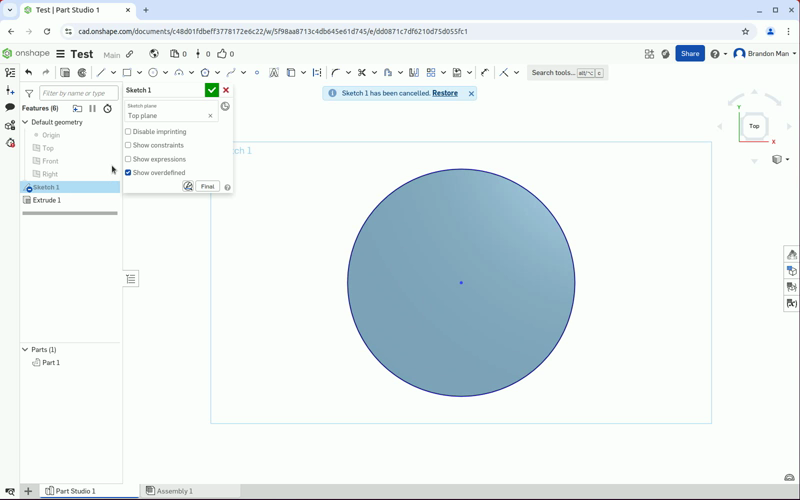
mouse_move(229, 92)
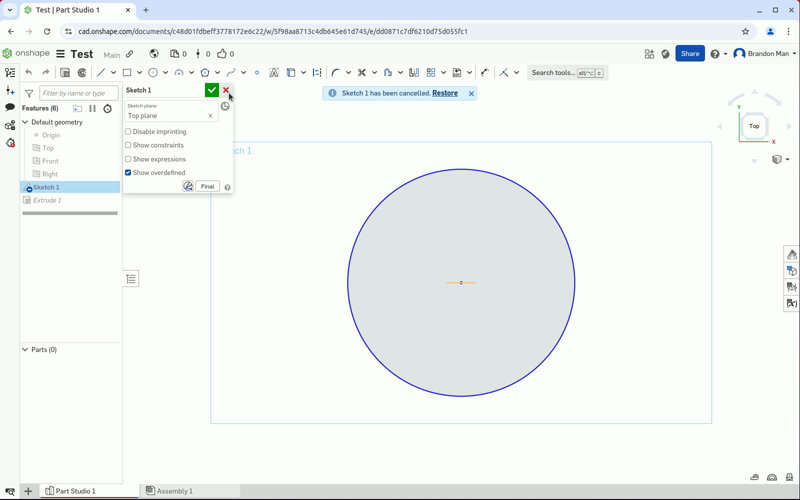
click(229, 92)
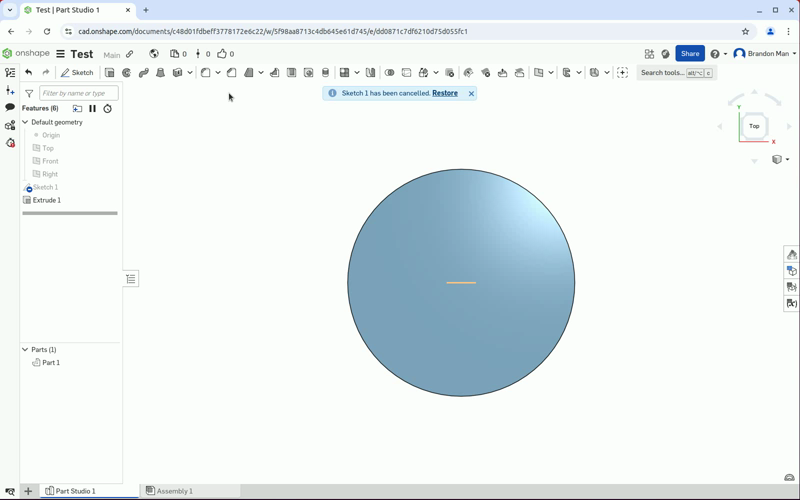
mouse_move(541, 75)
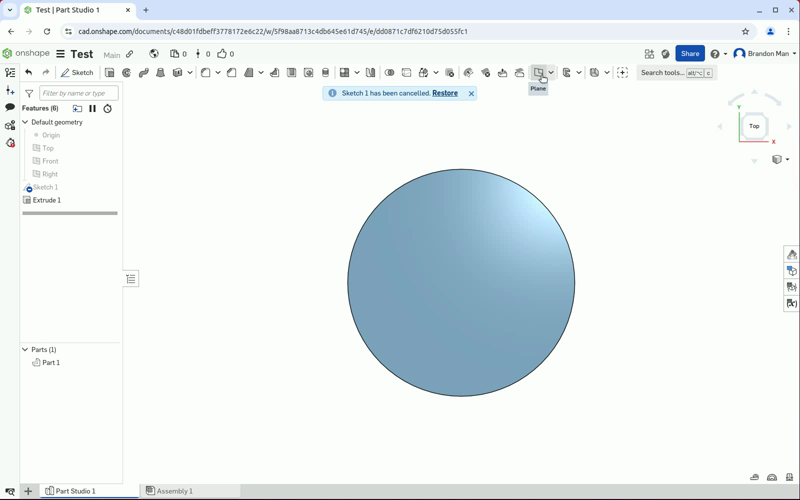
click(541, 75)
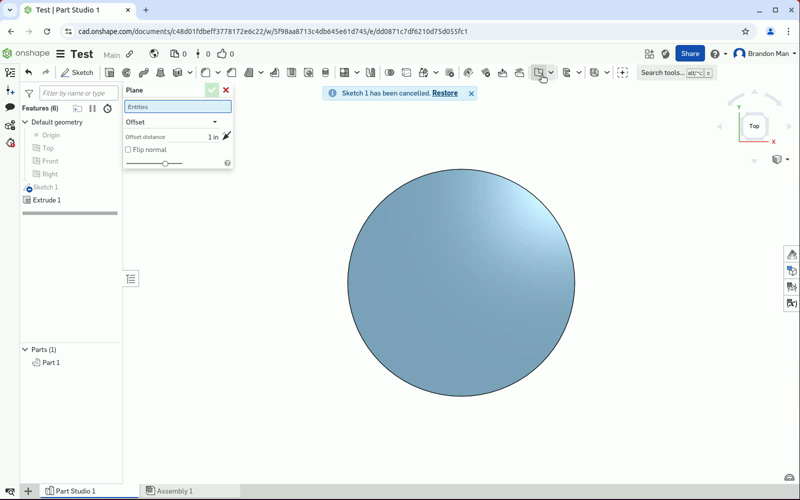
mouse_move(73, 150)
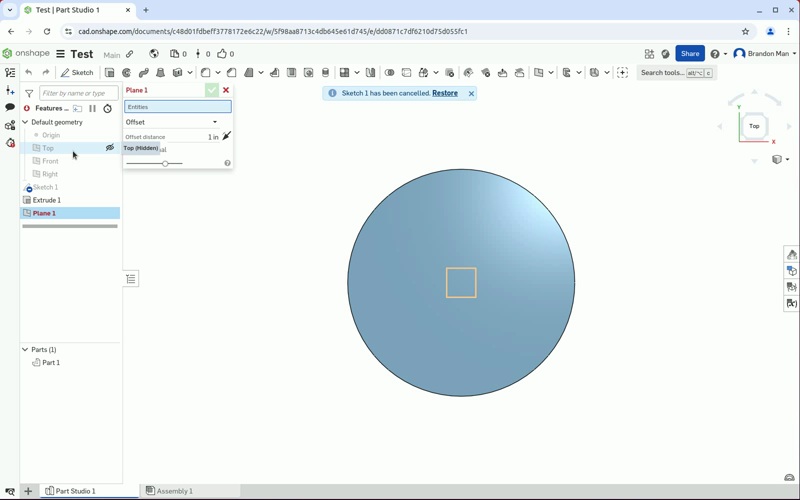
click(73, 150)
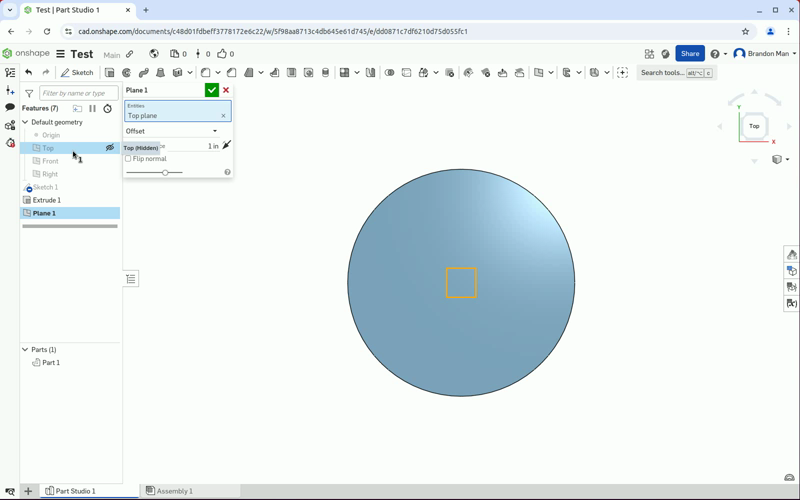
key(tab, 2)
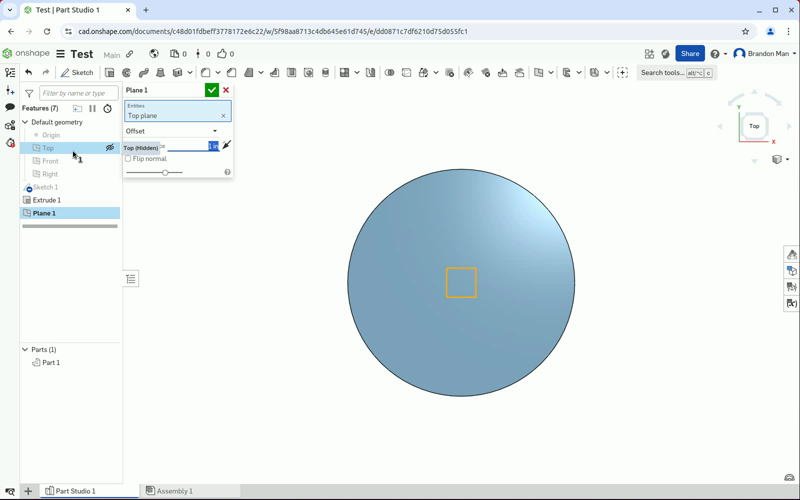
text(4.56)
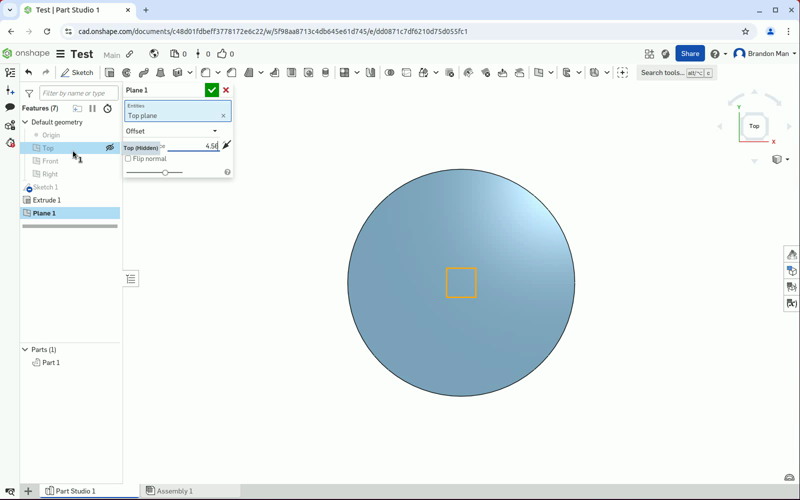
key(enter, 2)
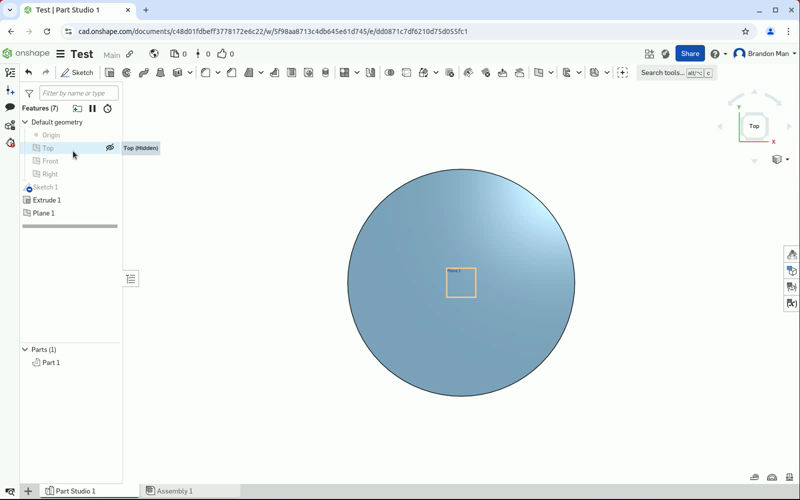
key(shift+s)
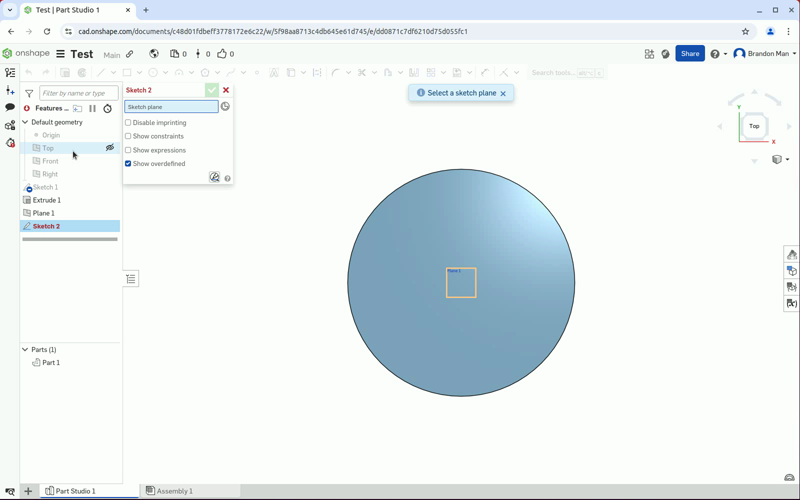
mouse_move(73, 215)
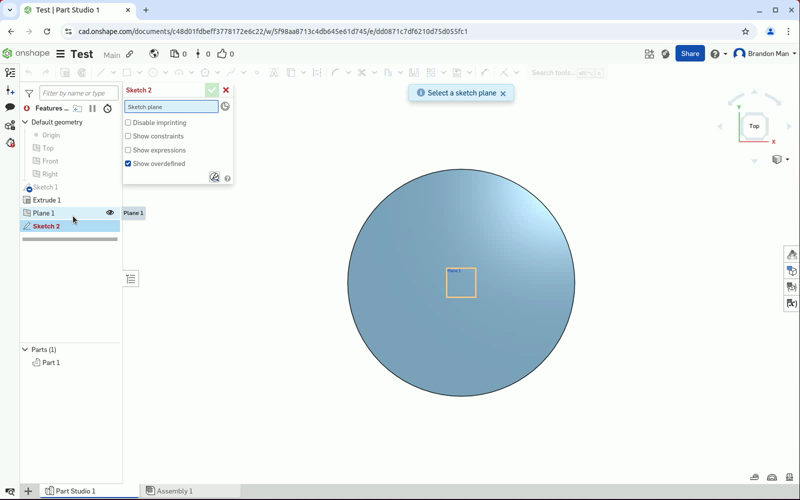
click(73, 215)
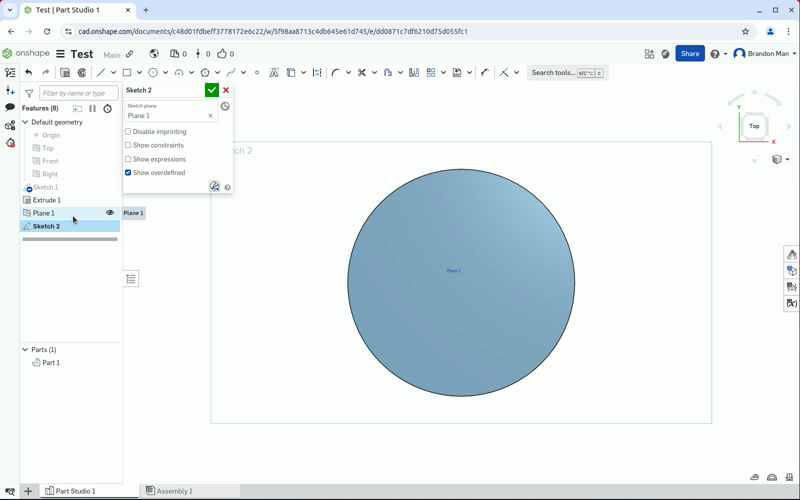
mouse_move(73, 352)
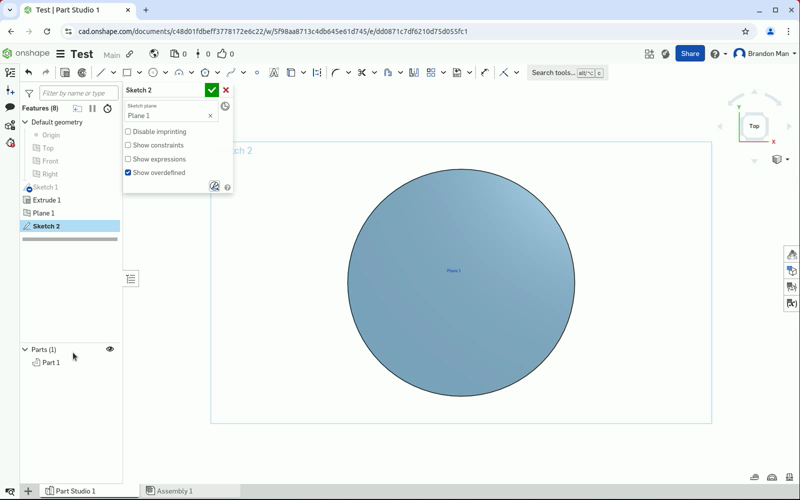
key(y)
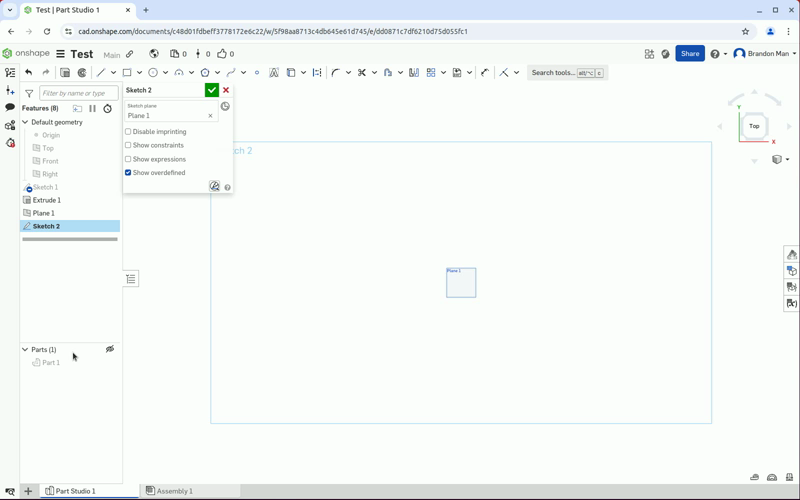
key(c)
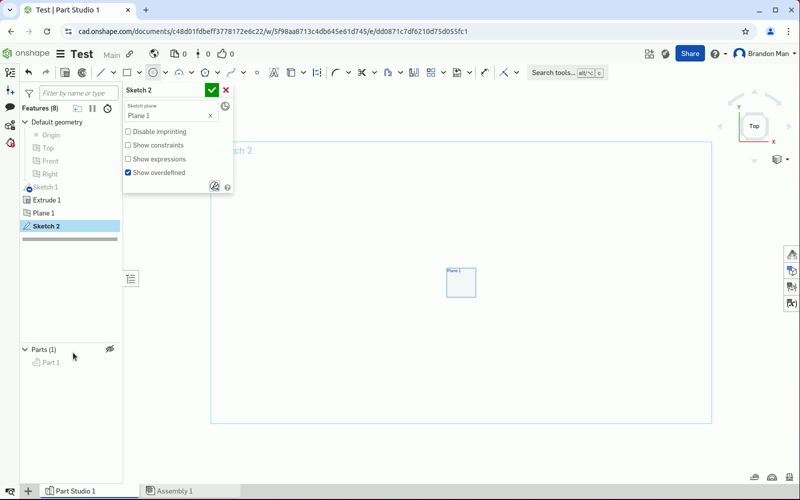
key_down(shift)
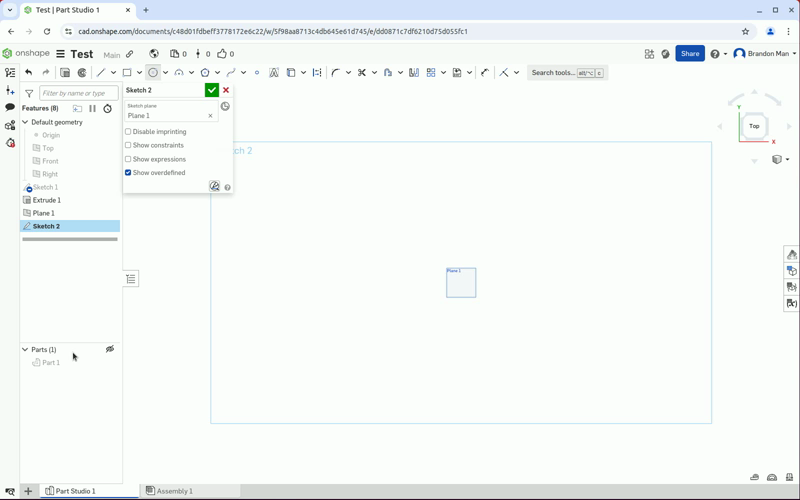
mouse_move(460, 282)
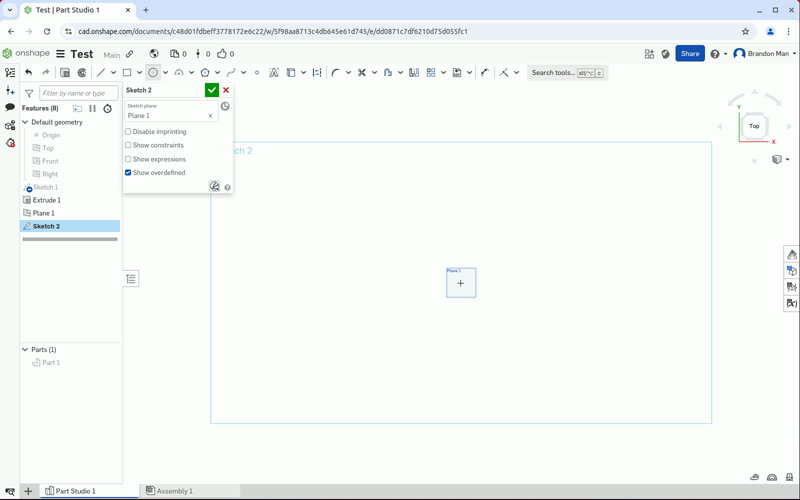
click(460, 282)
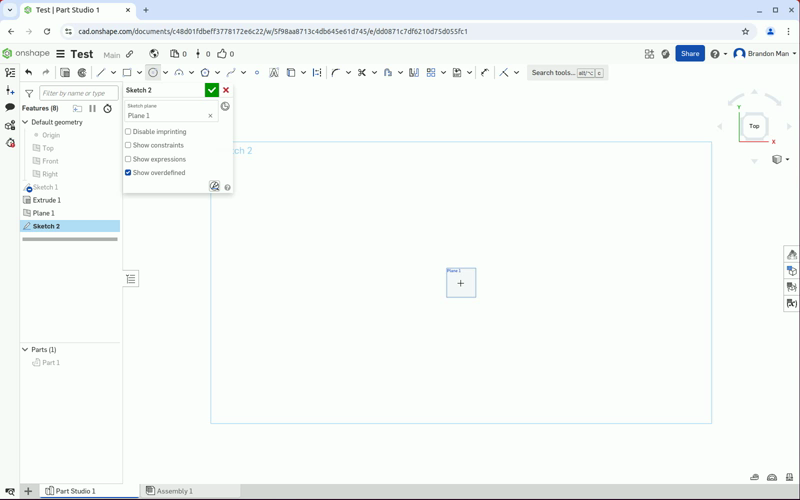
key_up(shift)
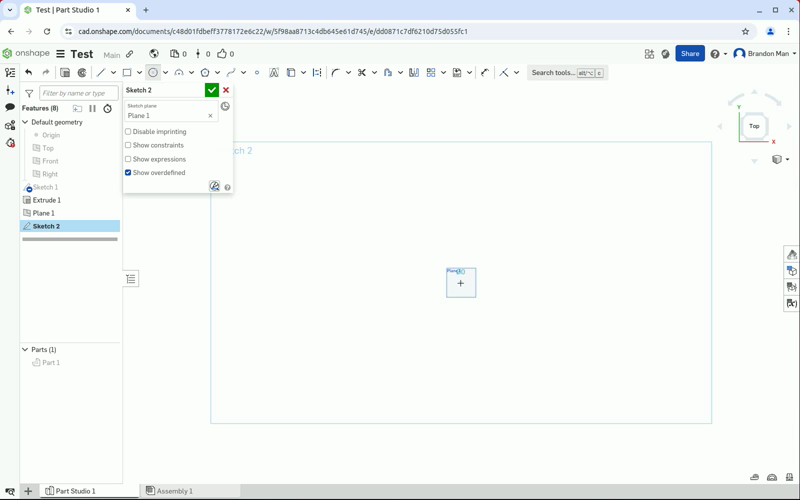
mouse_move(540, 282)
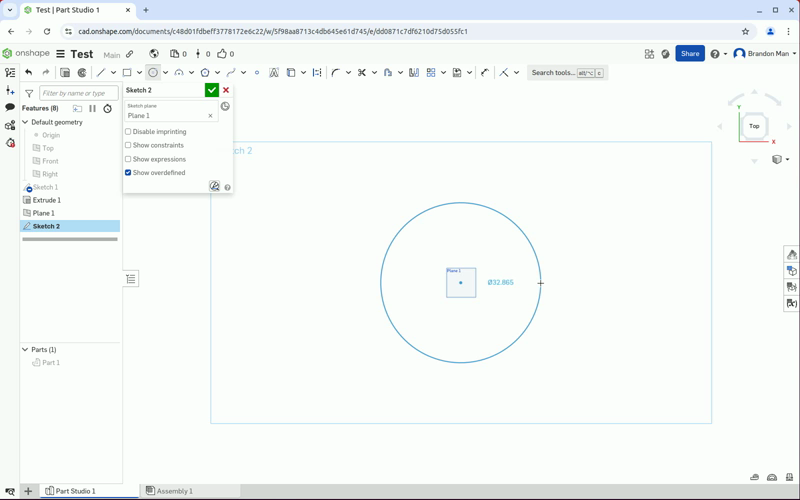
click(540, 282)
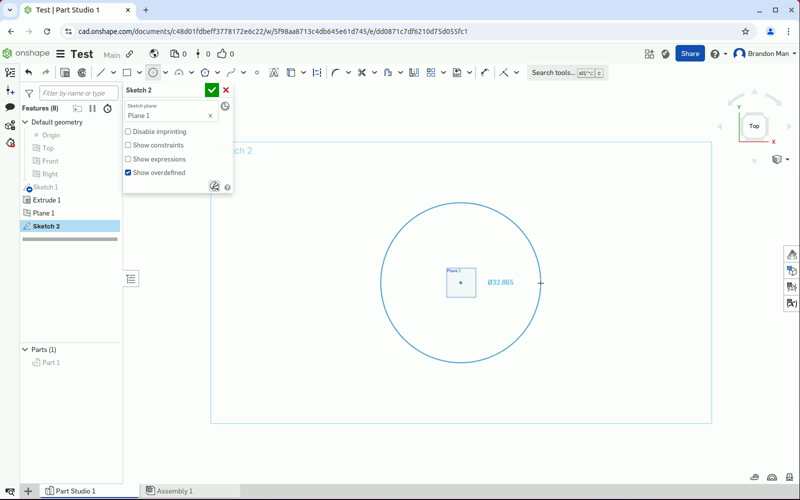
key(esc)
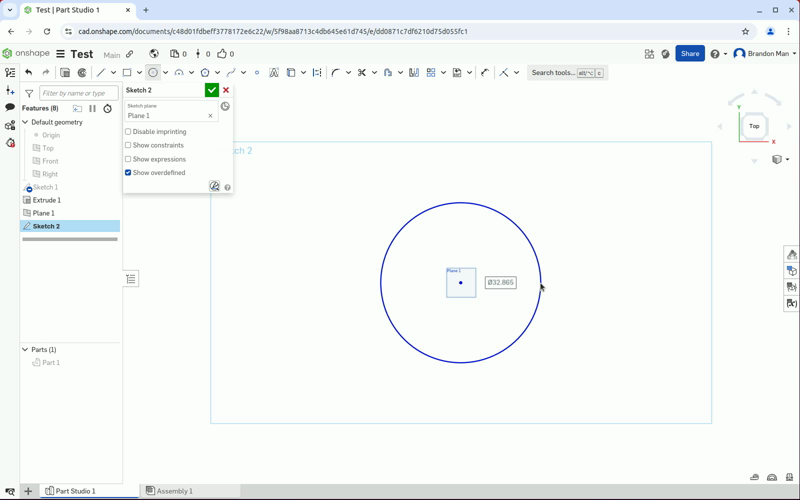
mouse_move(464, 219)
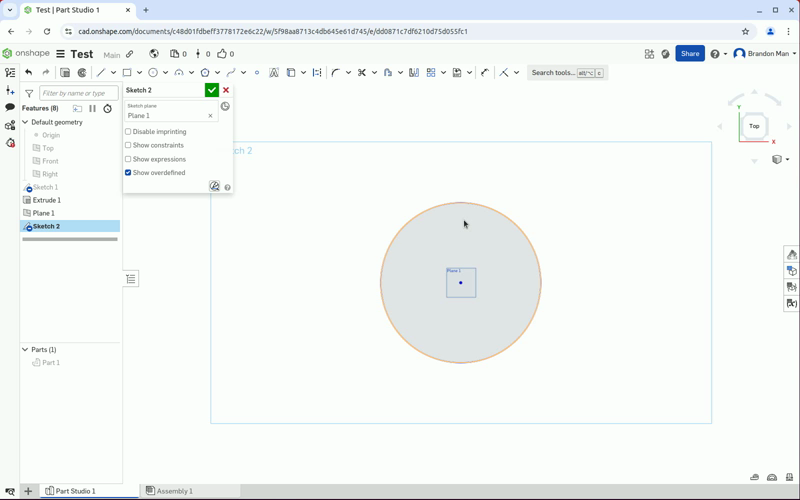
click(464, 219)
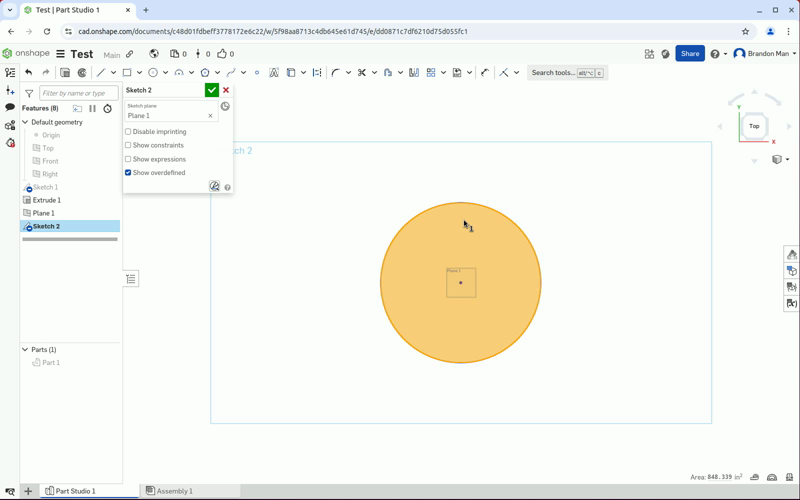
mouse_move(73, 352)
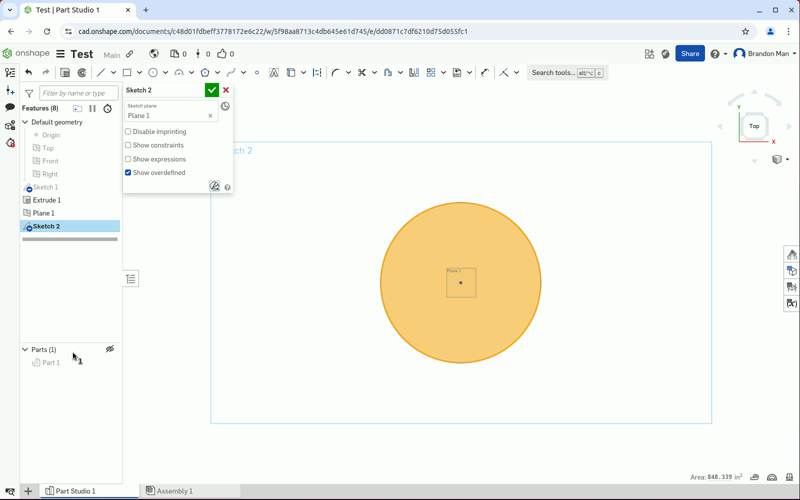
key(shift+y)
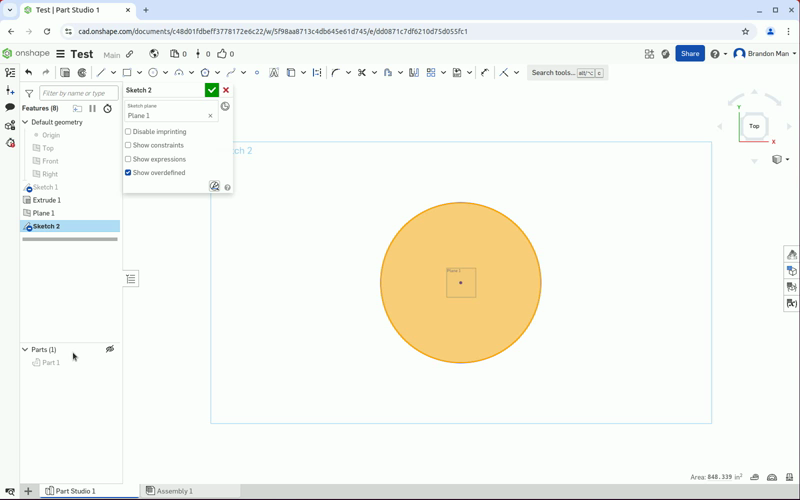
key(shift+e)
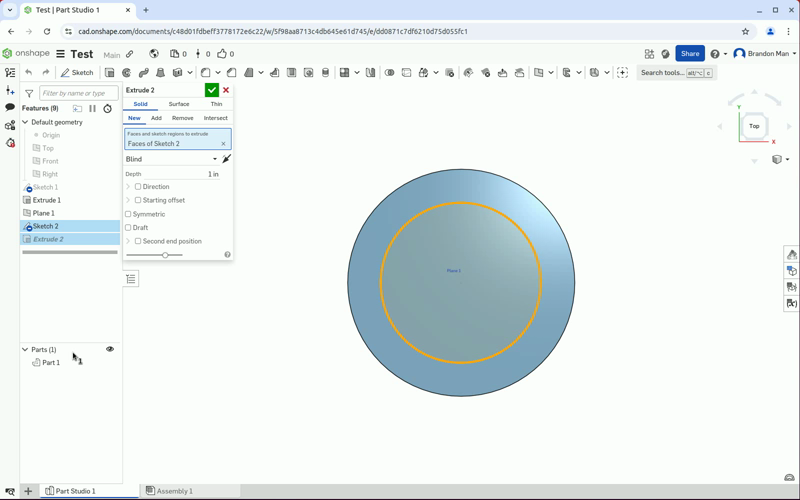
mouse_move(143, 106)
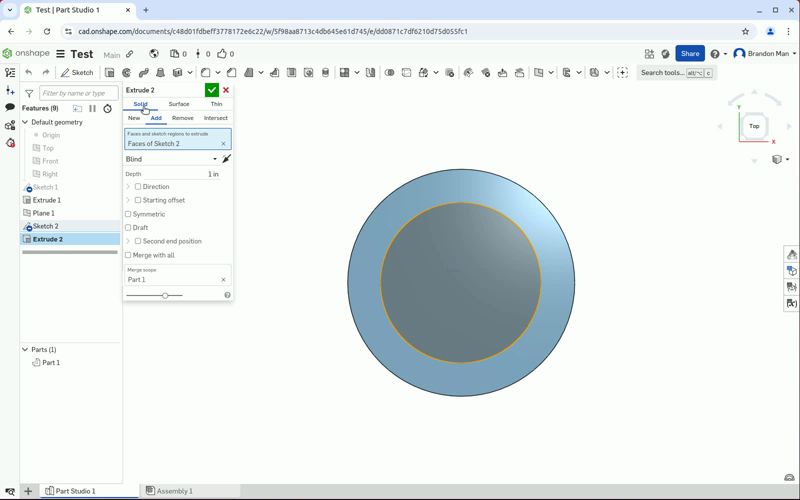
click(143, 106)
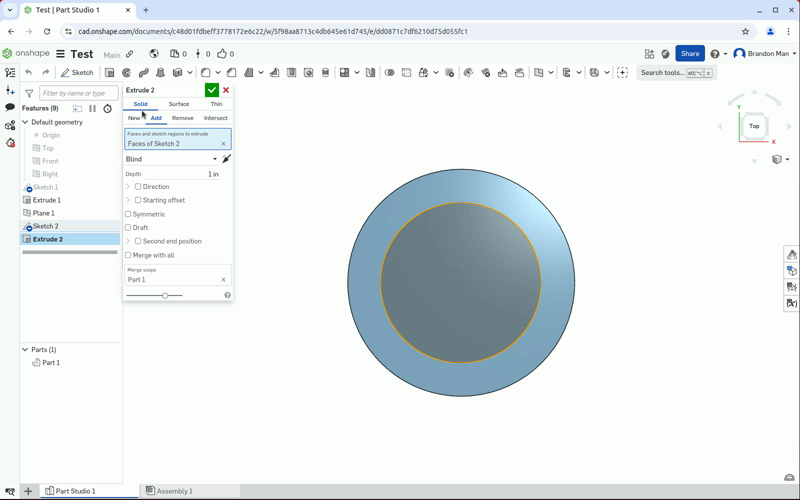
mouse_move(137, 120)
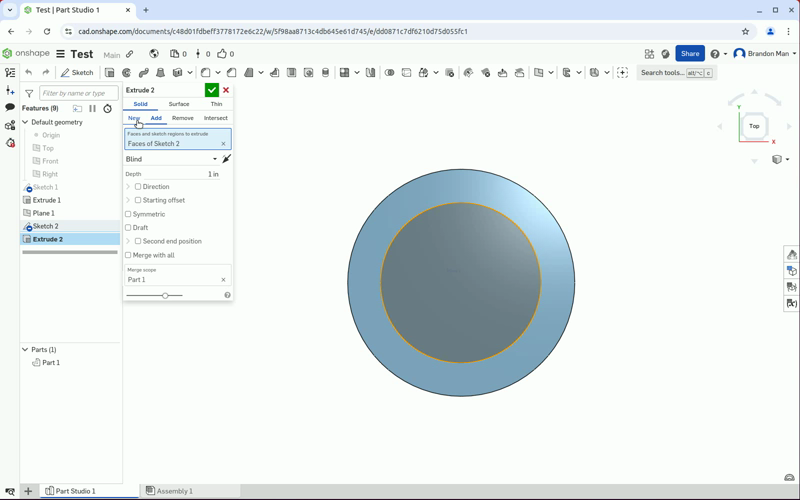
click(137, 120)
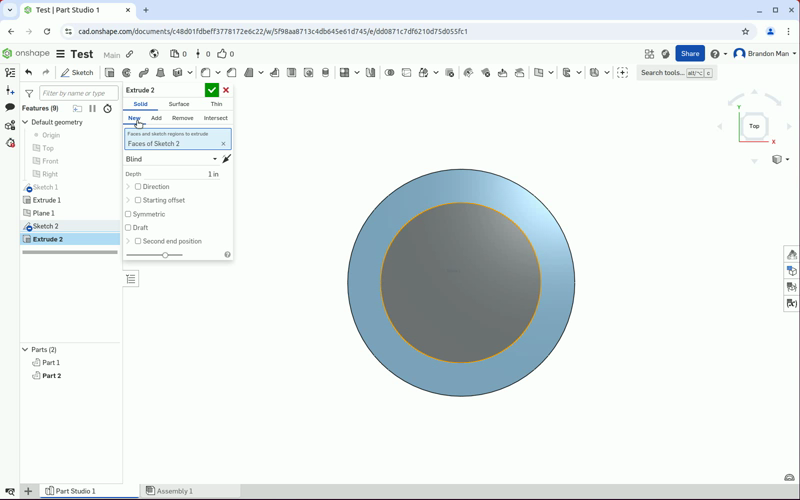
key(tab, 4)
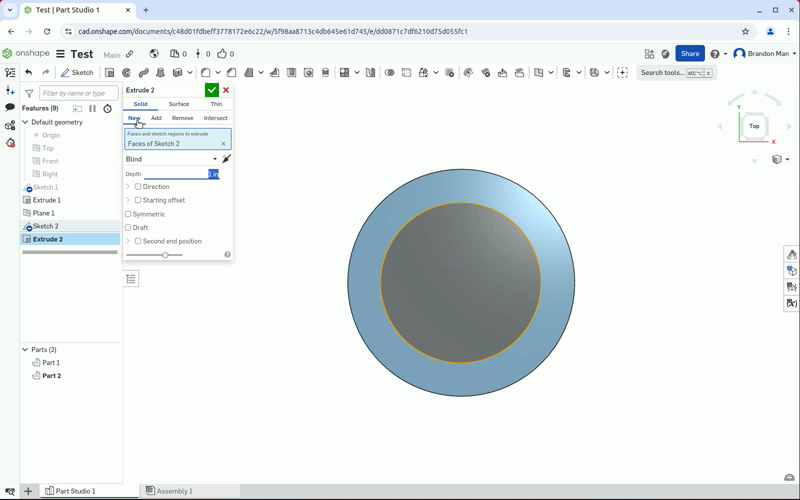
text(17.09)
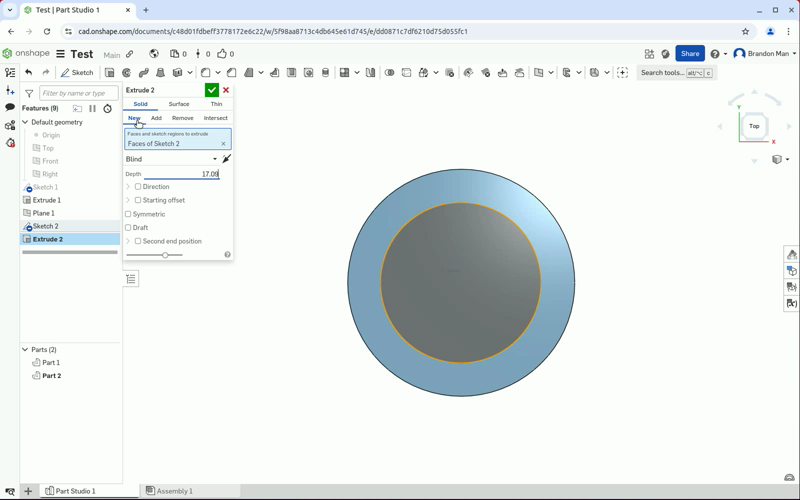
key(enter)
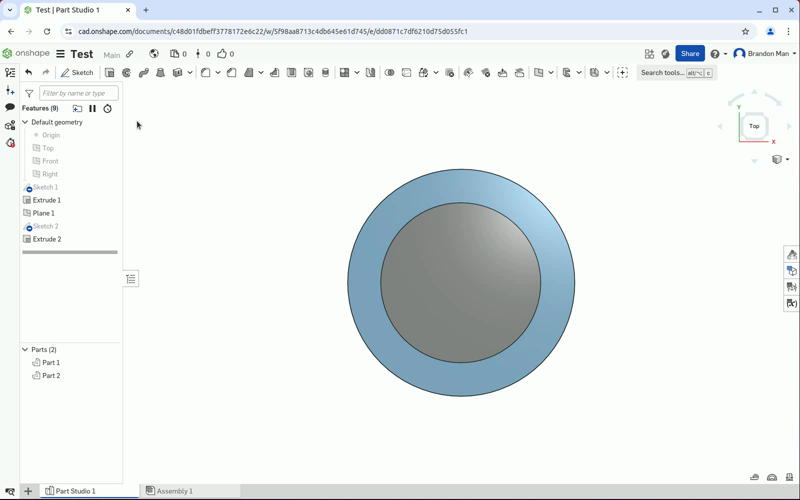
key(shift+h)
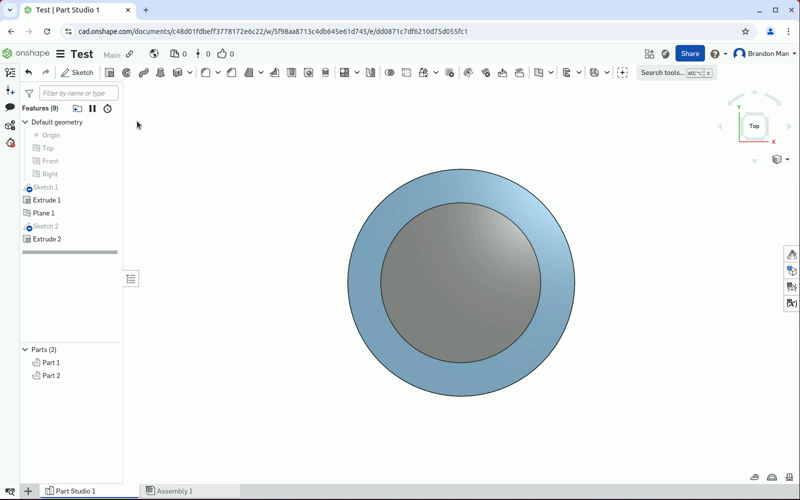
key(shift+h)
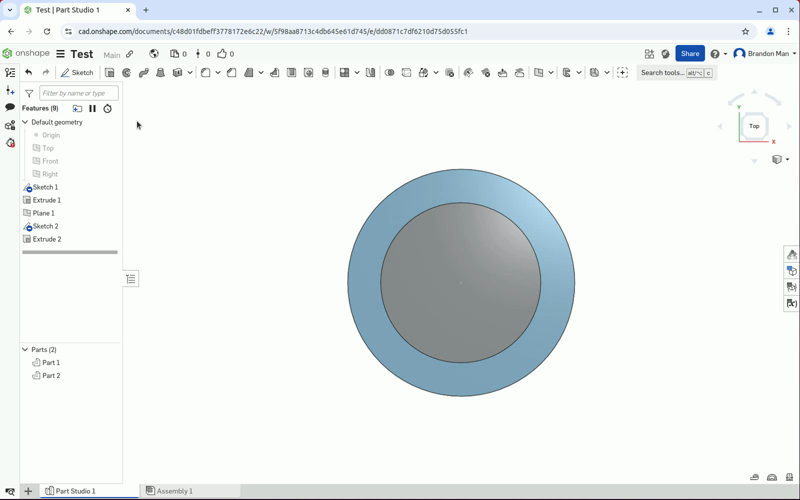
key(shift+7)
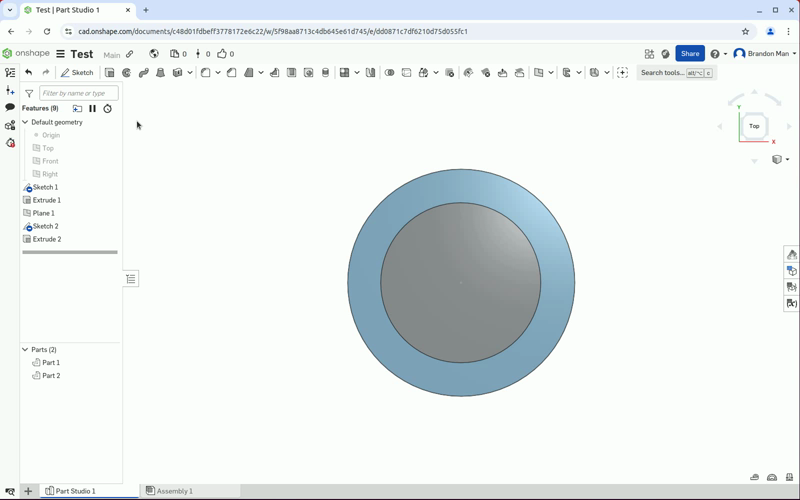
key(up, 3)
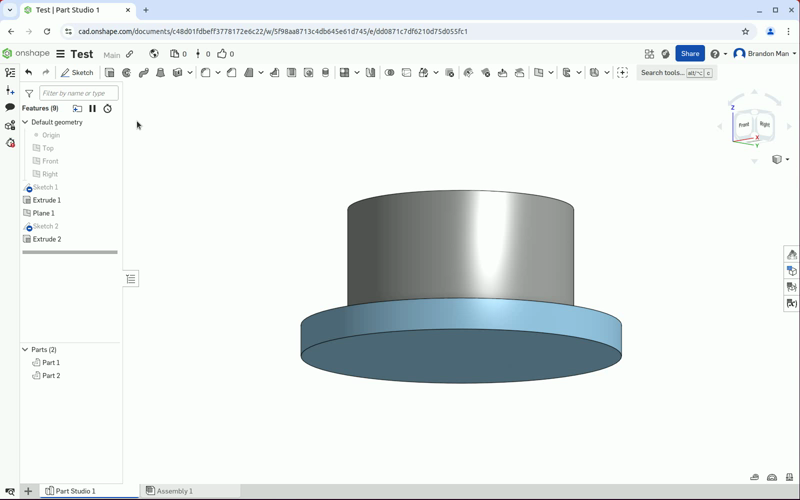
key(left, 3)
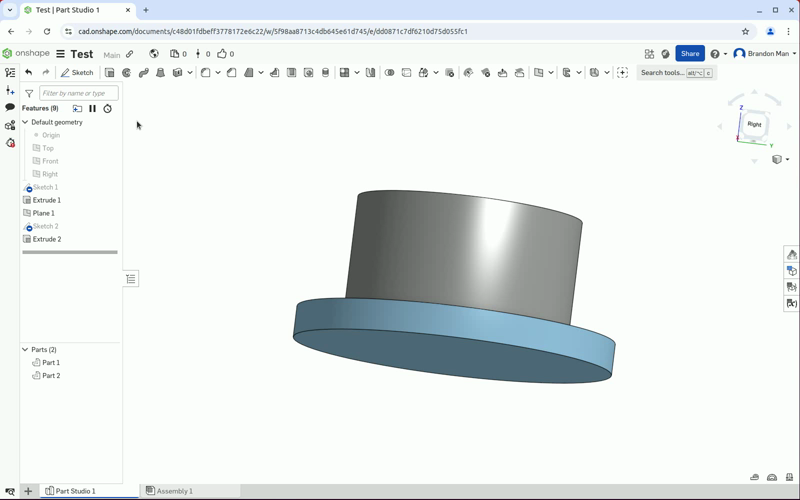
key(right, 3)
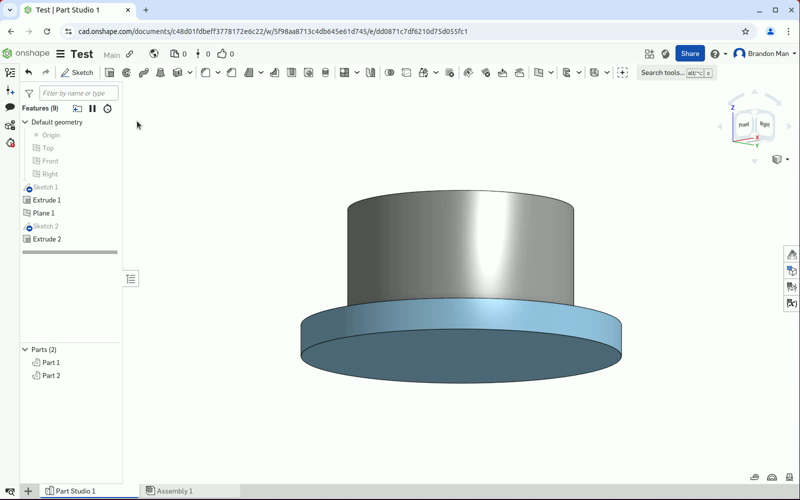
key(down, 3)
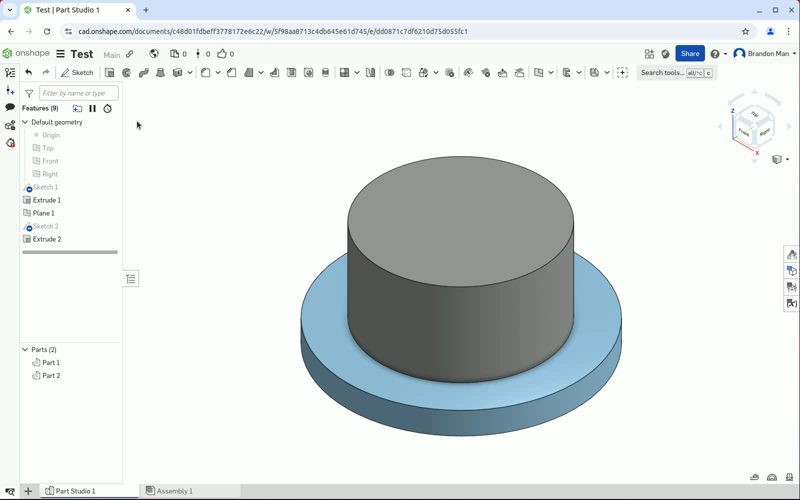
mouse_move(73, 189)
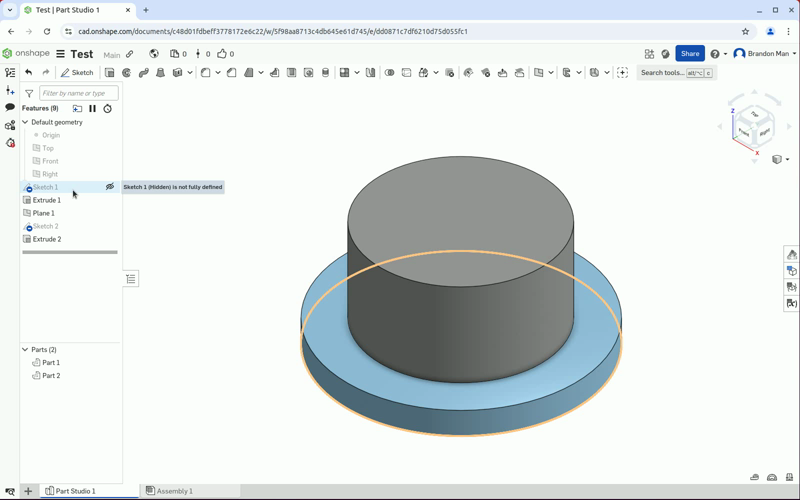
click(73, 189)